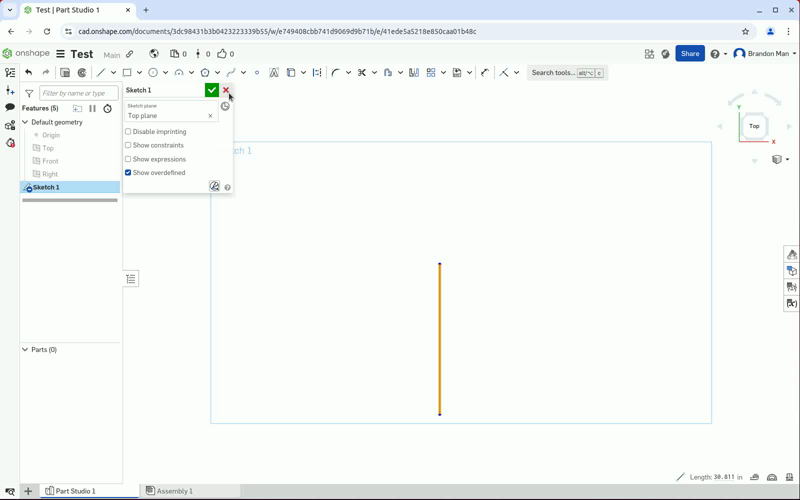
key(shift+h)
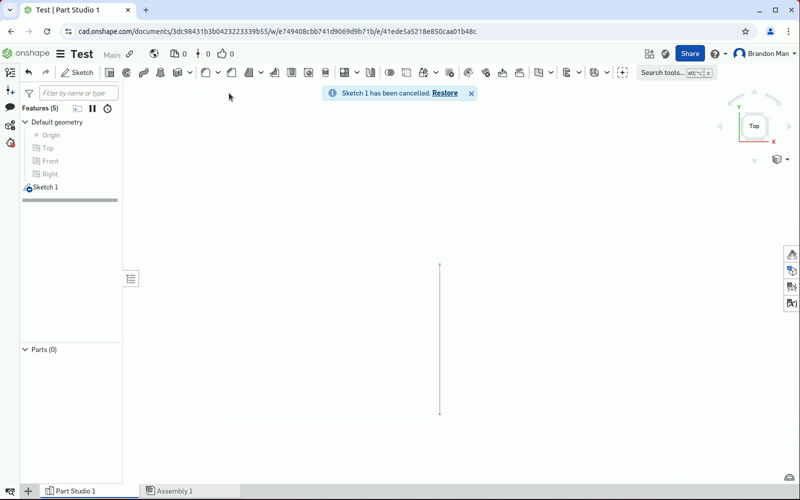
key(shift+s)
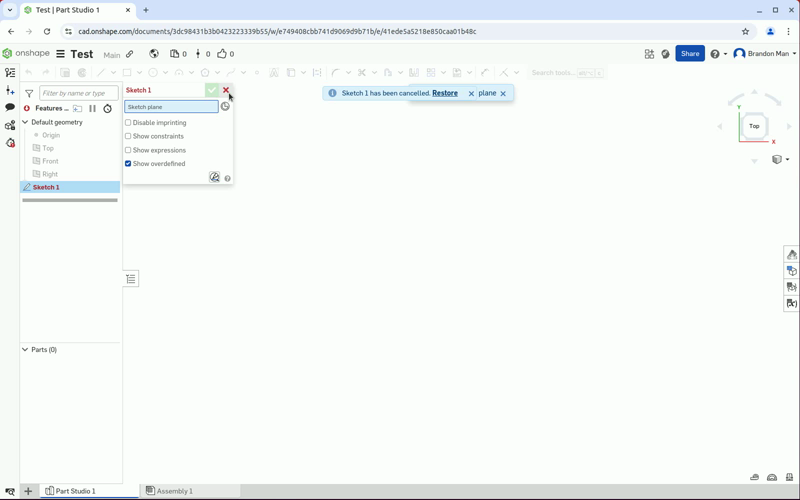
mouse_move(73, 150)
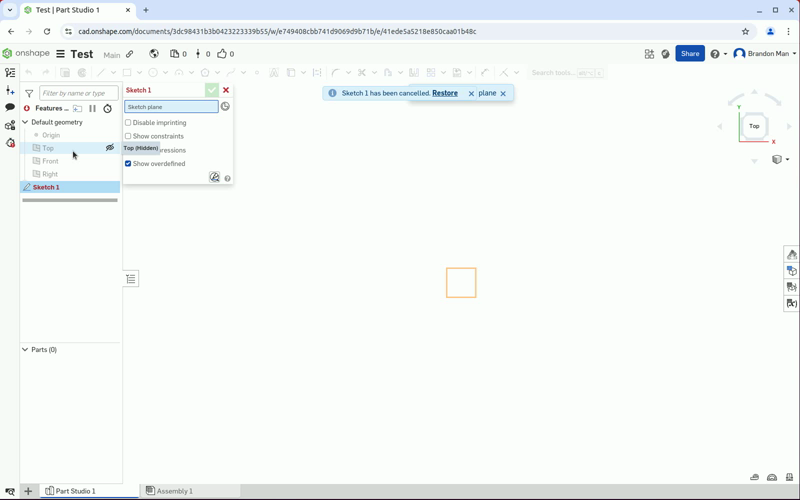
click(73, 150)
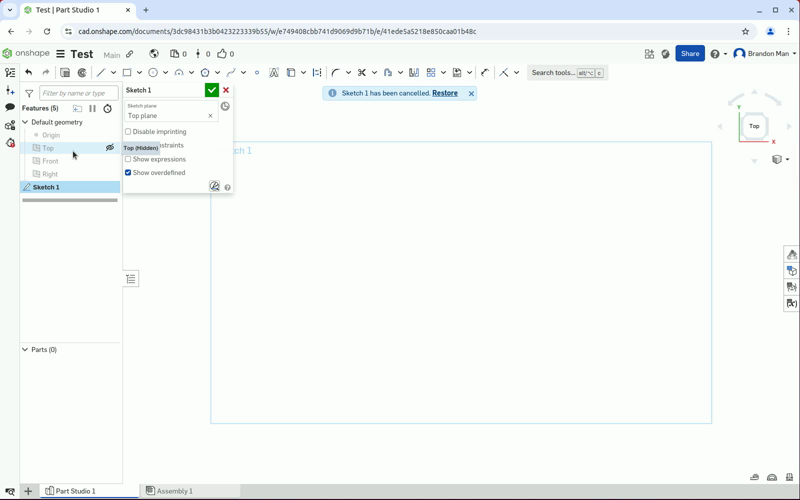
mouse_move(73, 352)
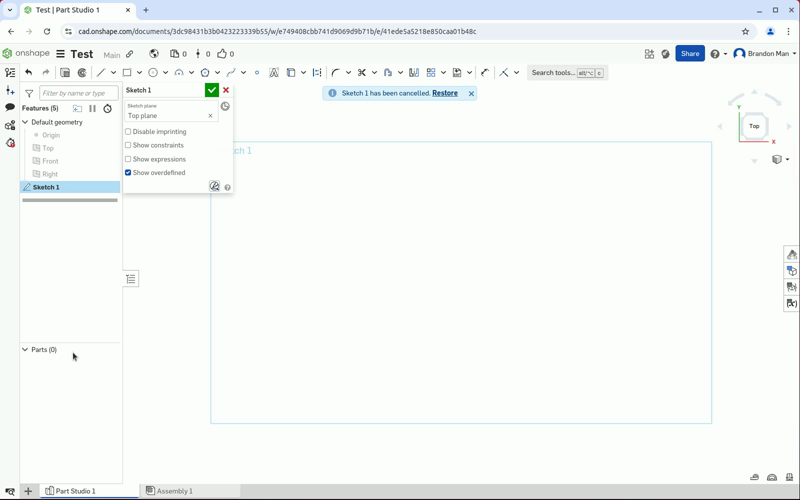
key(y)
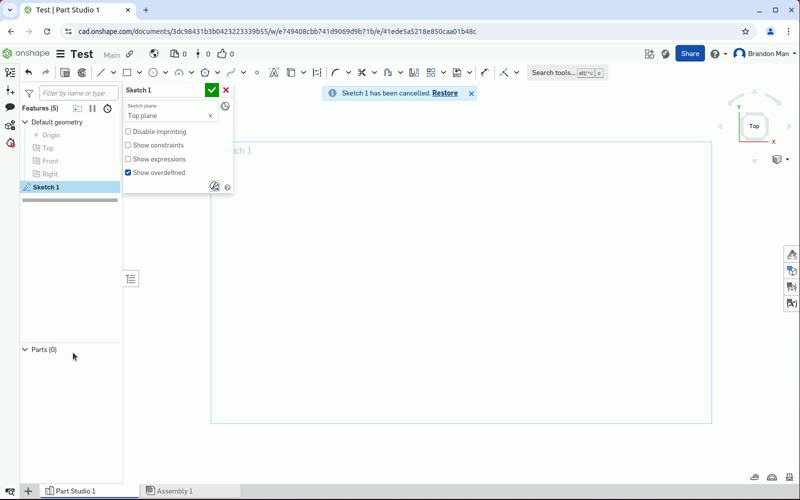
key(l)
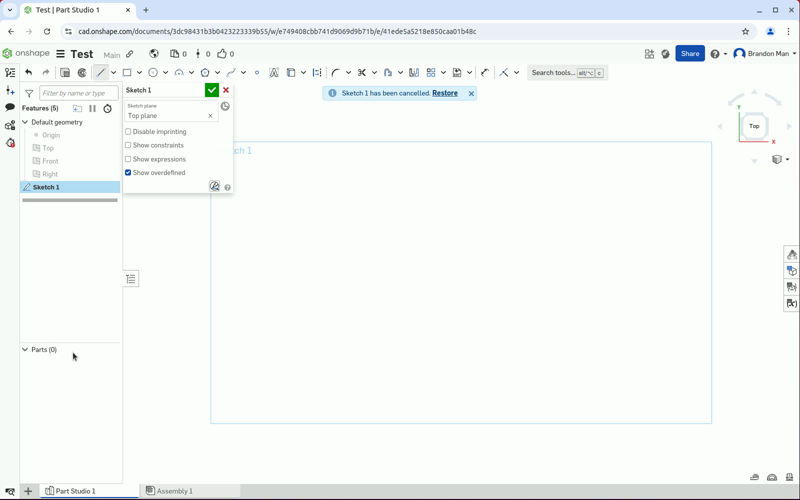
key_down(shift)
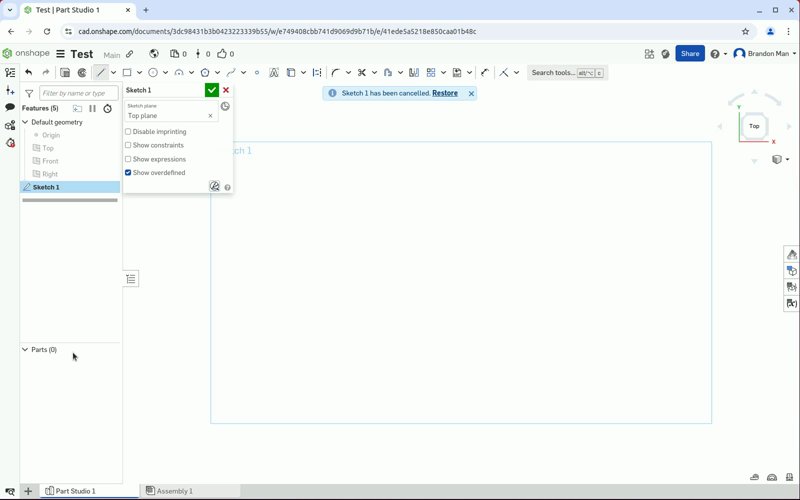
mouse_move(396, 329)
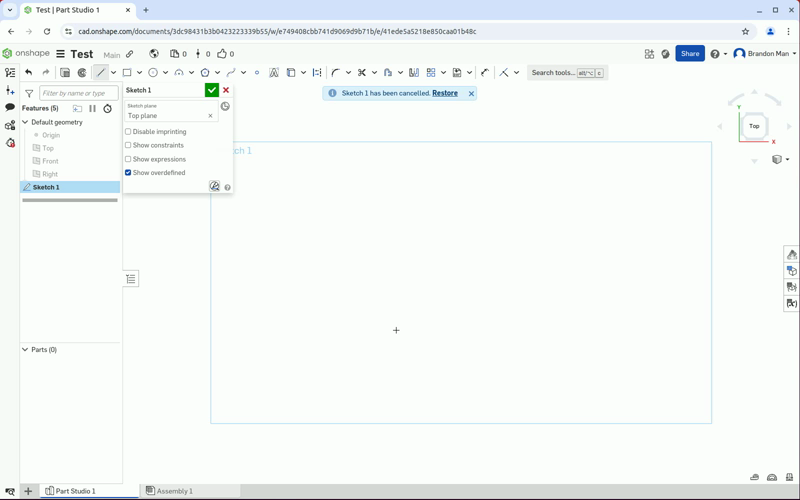
click(396, 329)
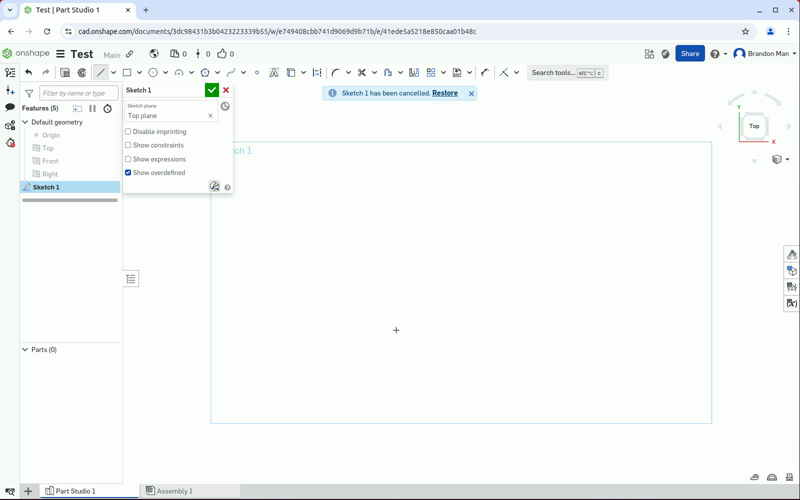
key_up(shift)
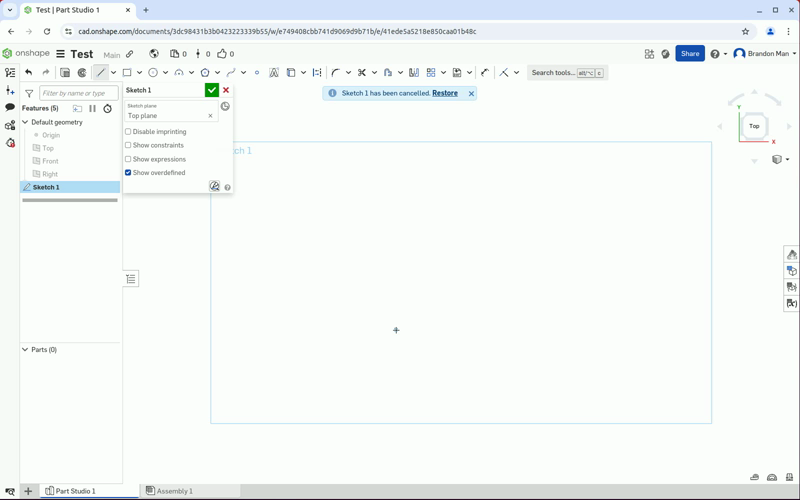
key_down(shift)
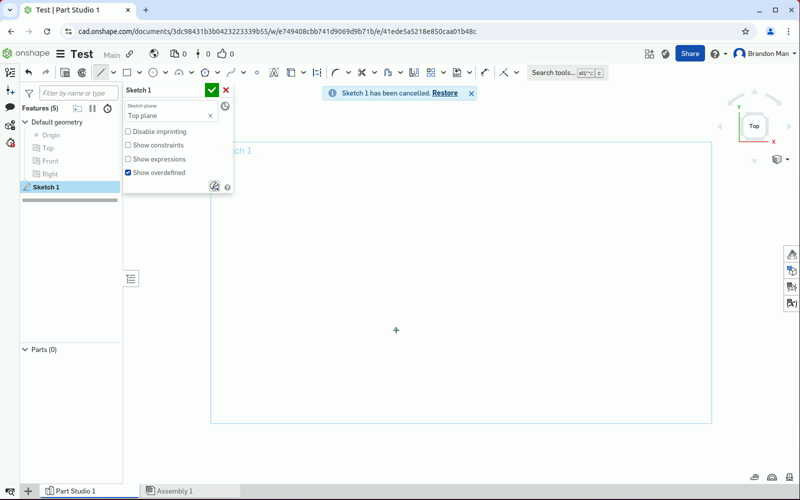
mouse_move(530, 329)
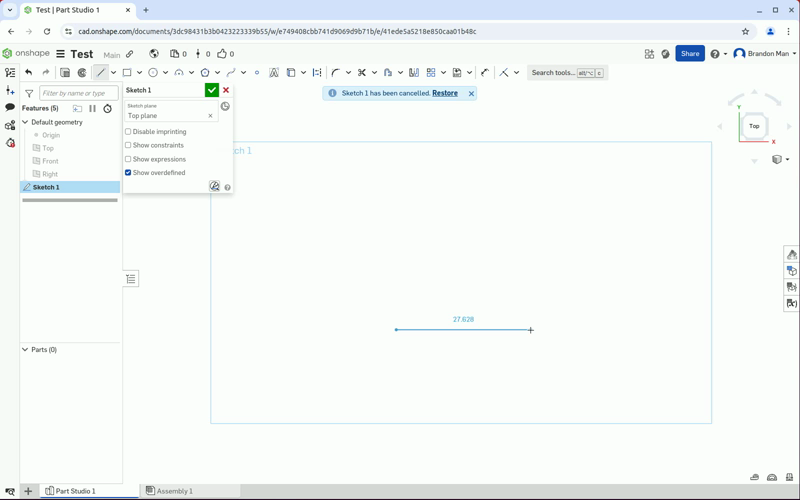
click(530, 329)
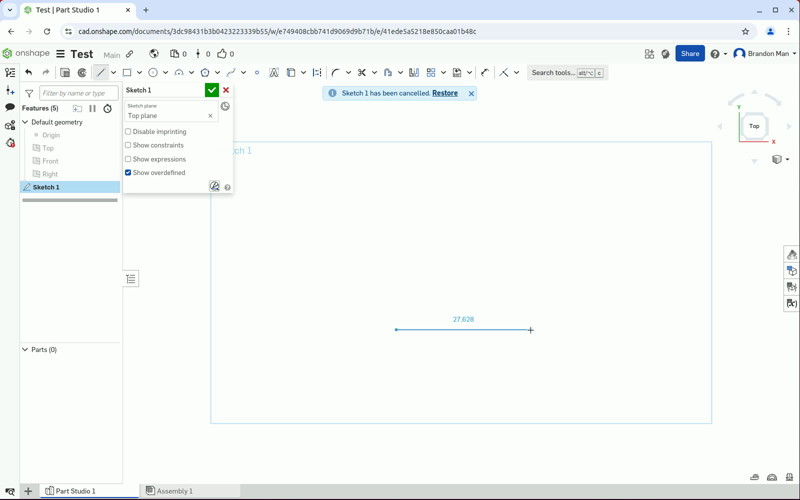
key_up(shift)
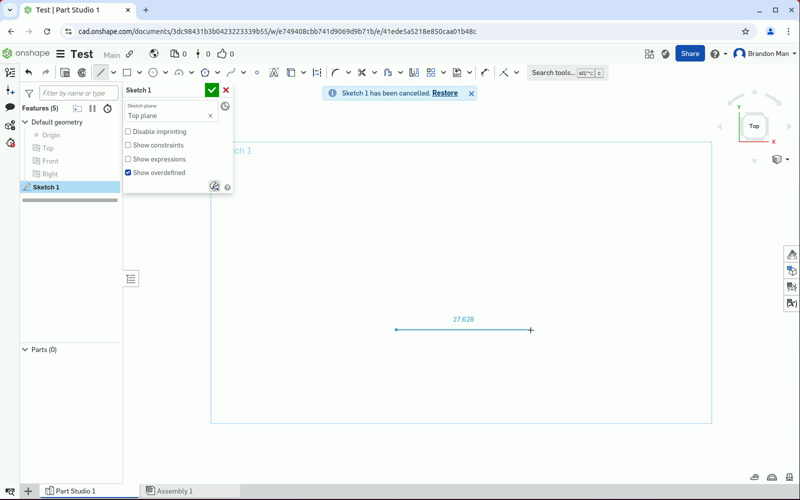
key_down(shift)
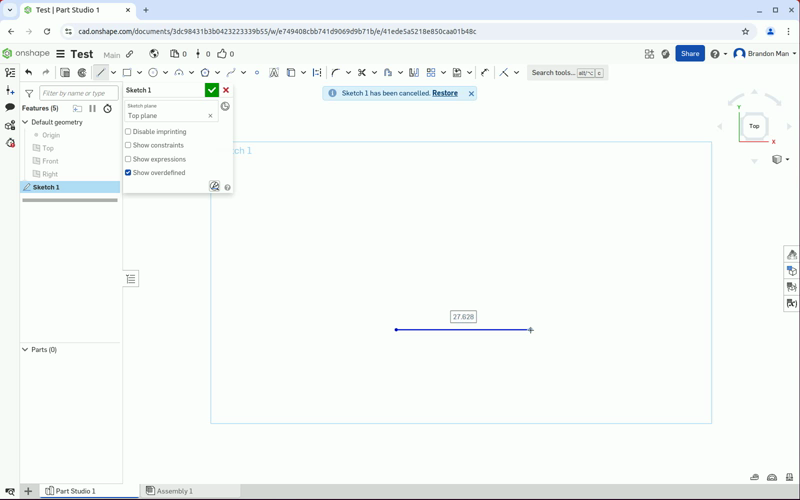
mouse_move(530, 240)
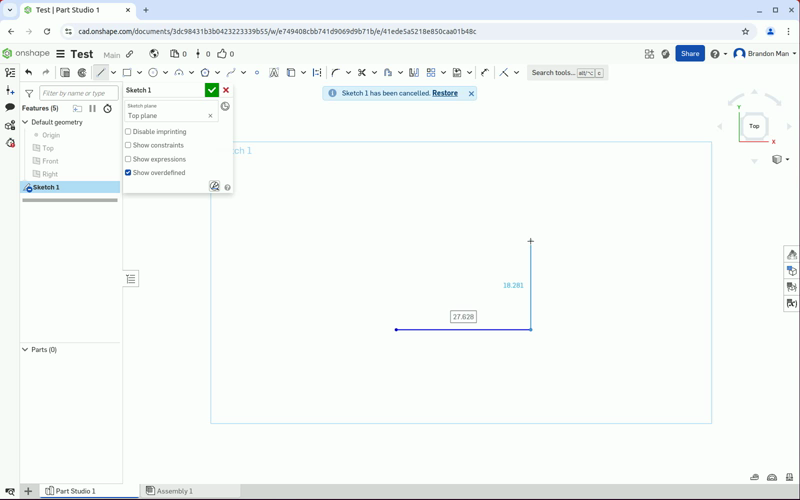
click(530, 240)
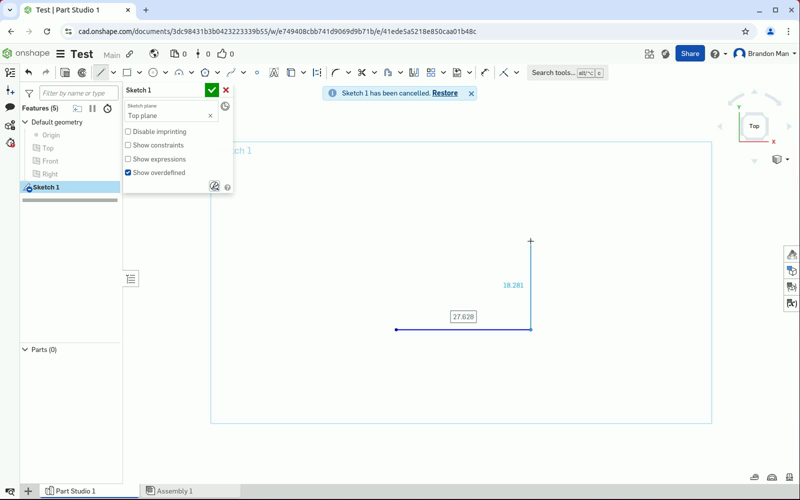
key_up(shift)
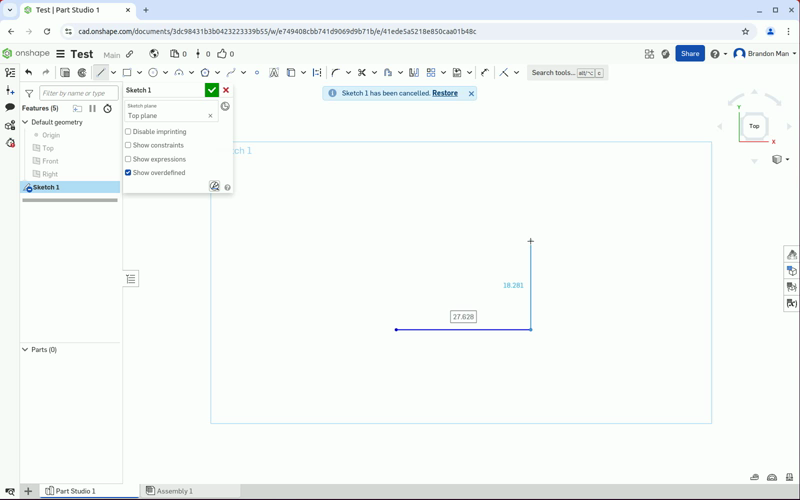
key_down(shift)
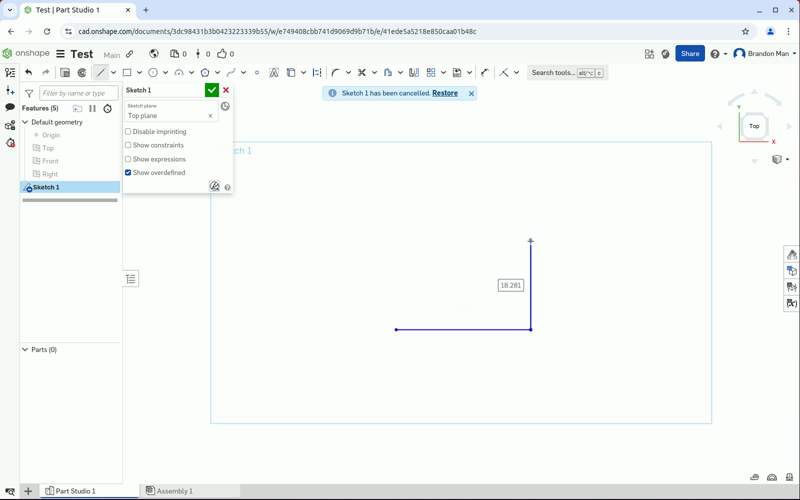
mouse_move(396, 240)
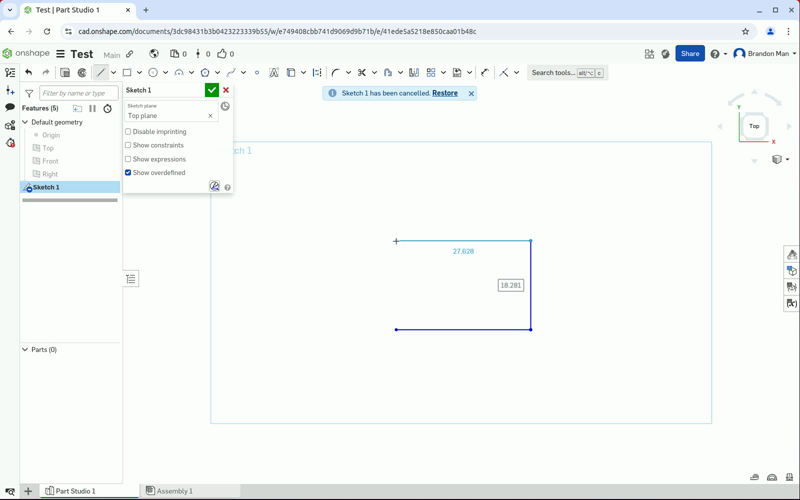
click(396, 240)
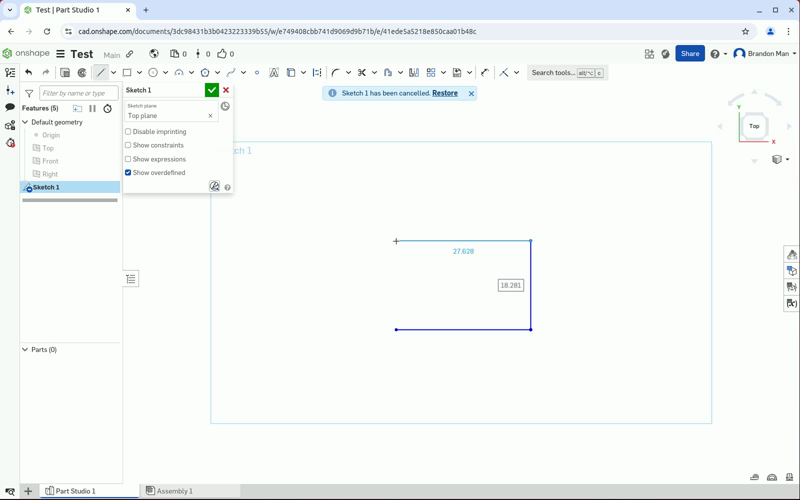
key_up(shift)
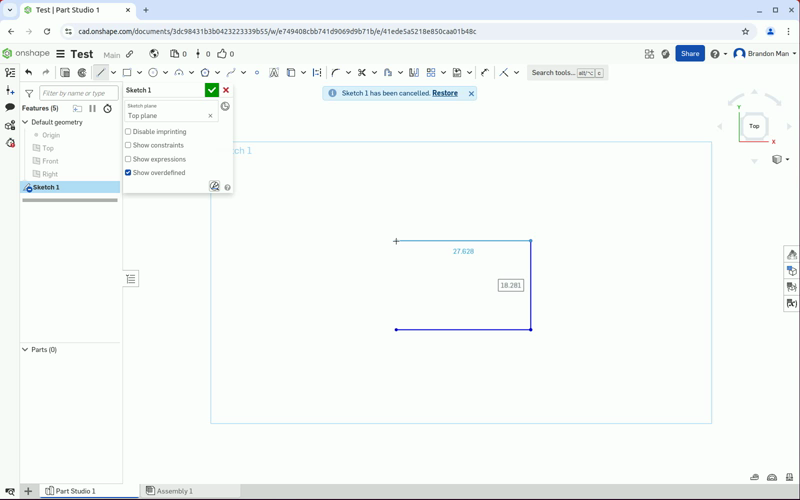
key_down(shift)
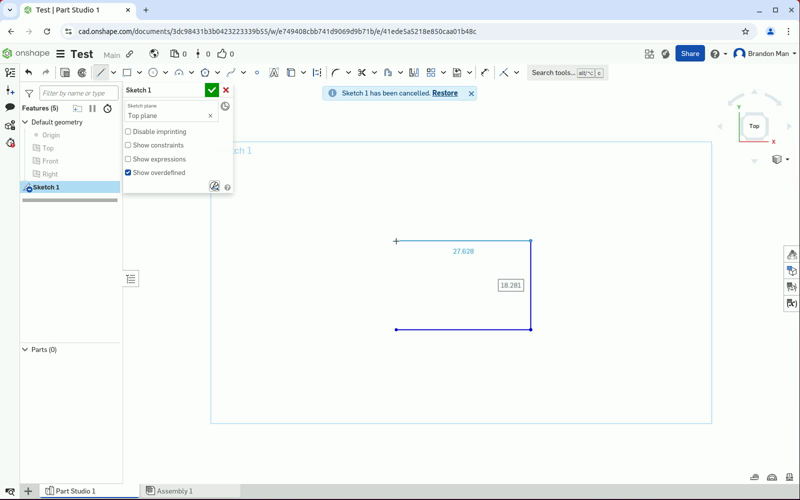
mouse_move(396, 329)
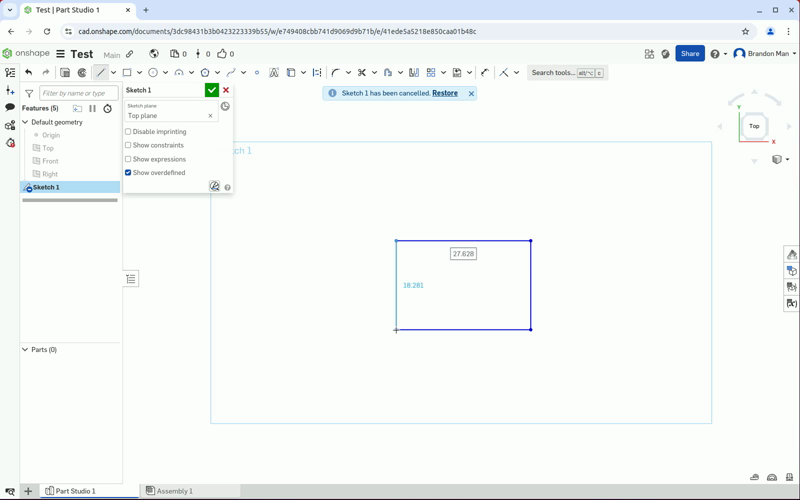
key_up(shift)
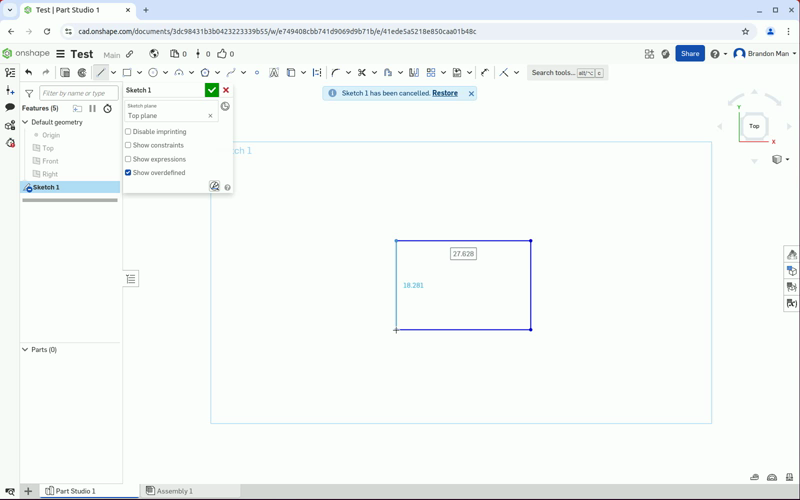
click(396, 329)
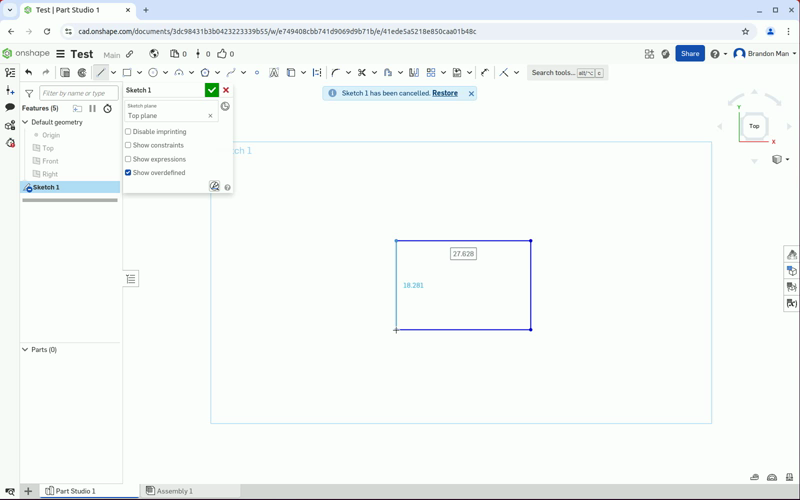
key(esc)
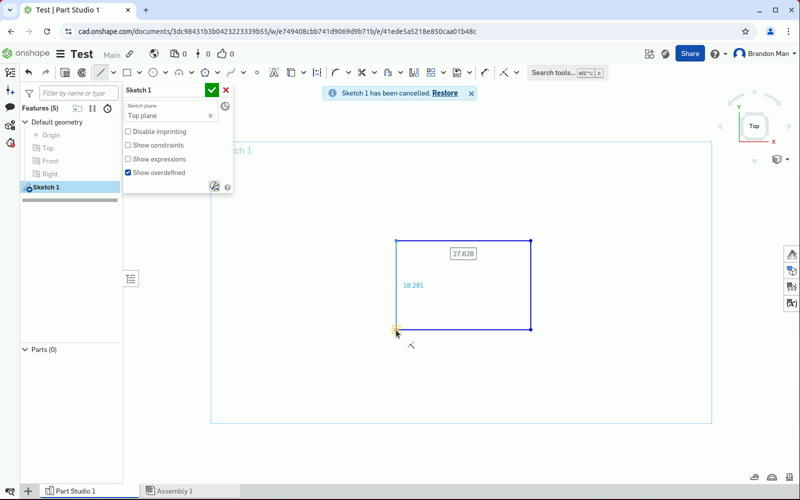
mouse_move(476, 254)
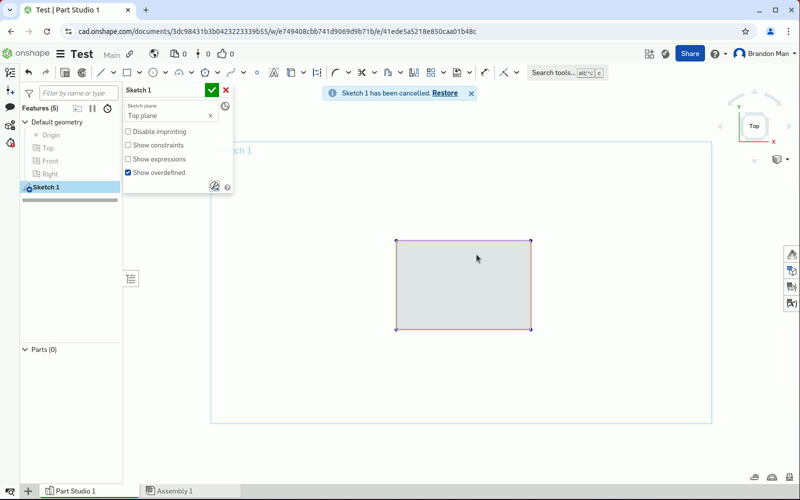
click(476, 254)
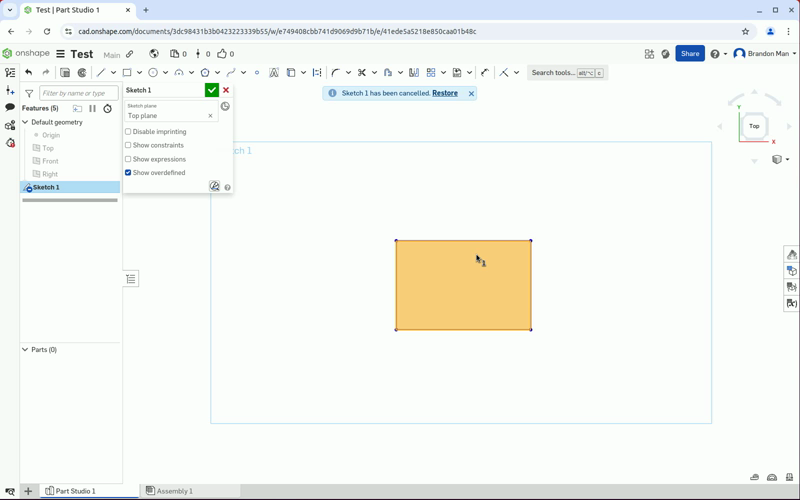
mouse_move(73, 352)
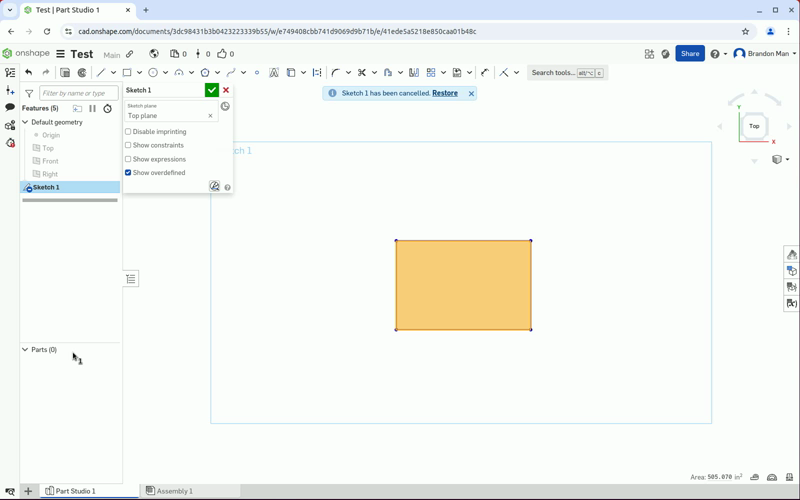
key(shift+y)
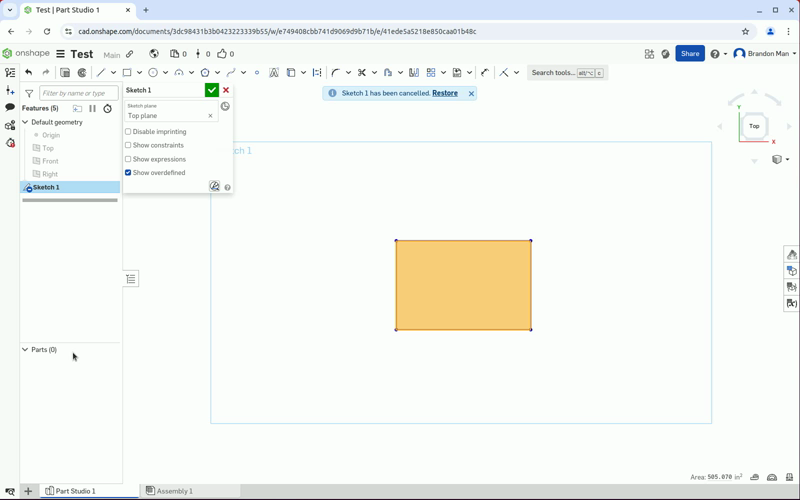
key(shift+e)
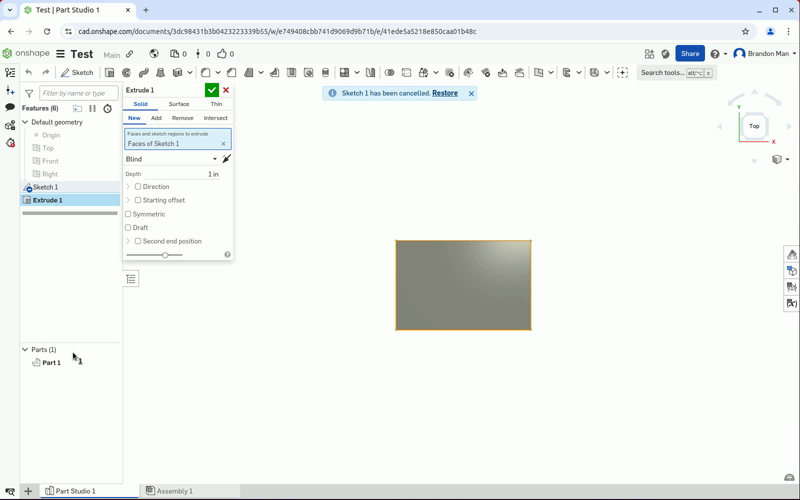
mouse_move(143, 106)
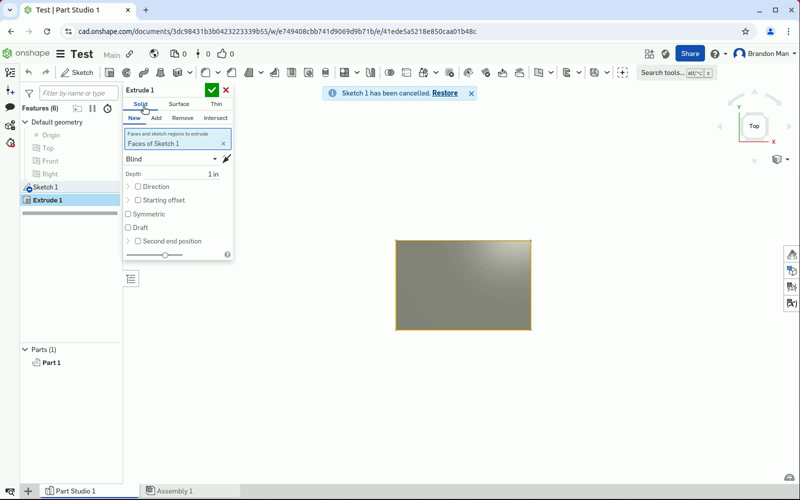
click(143, 106)
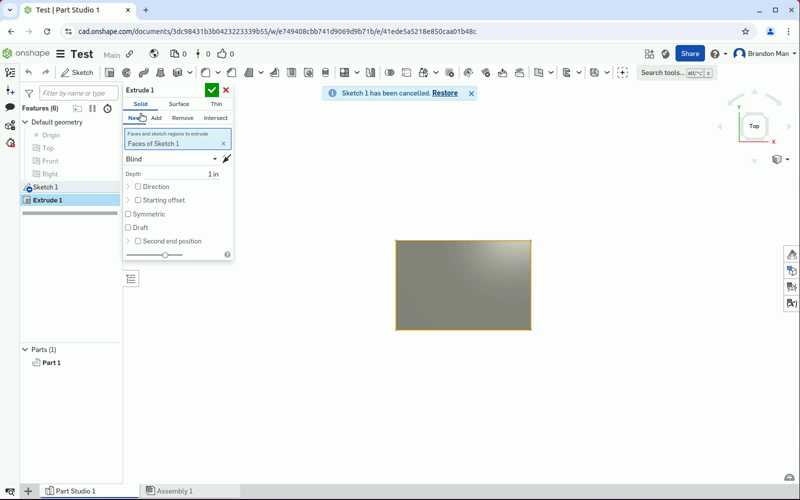
mouse_move(137, 120)
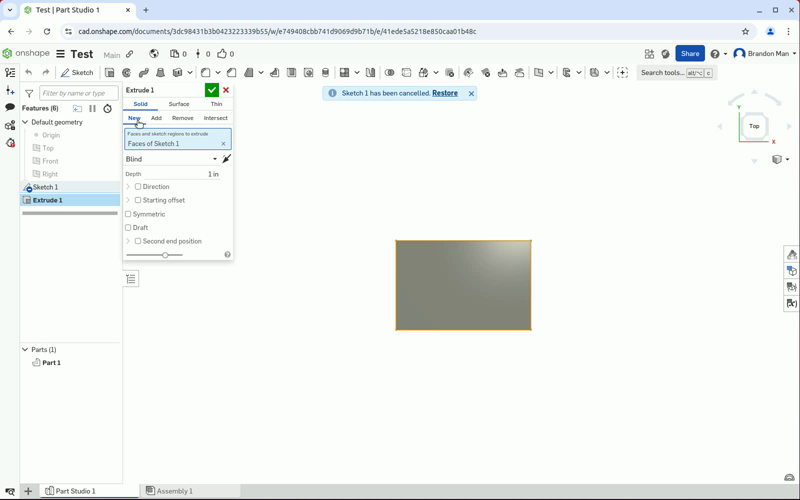
click(137, 120)
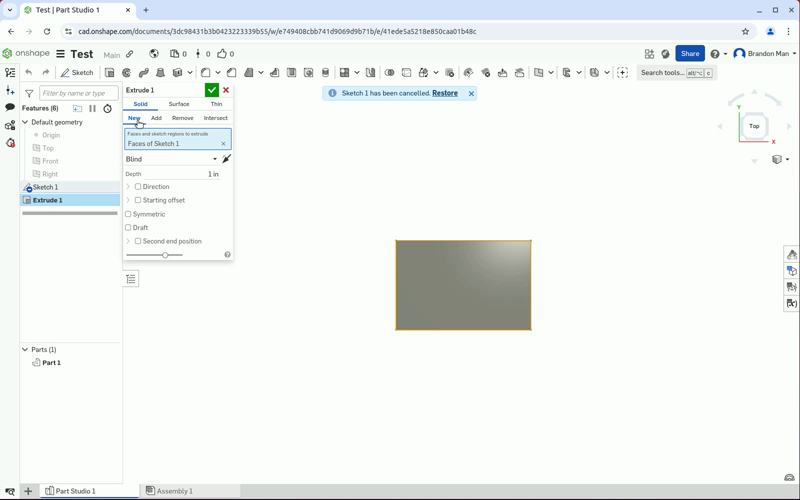
key(tab, 4)
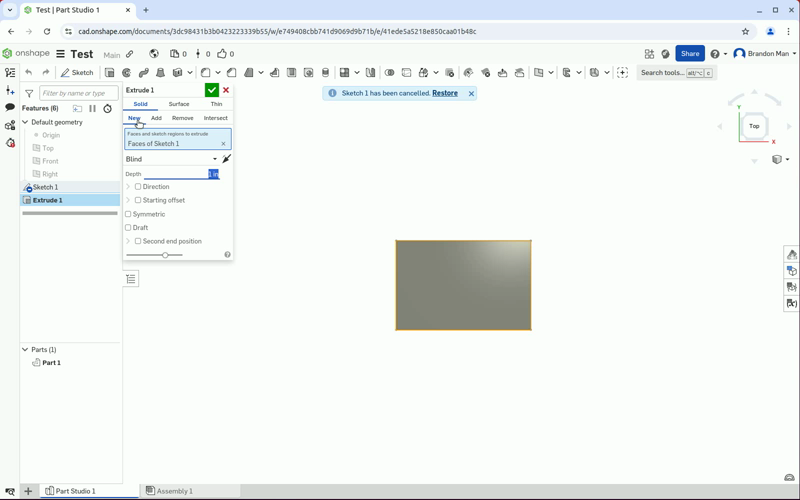
text(-23.108)
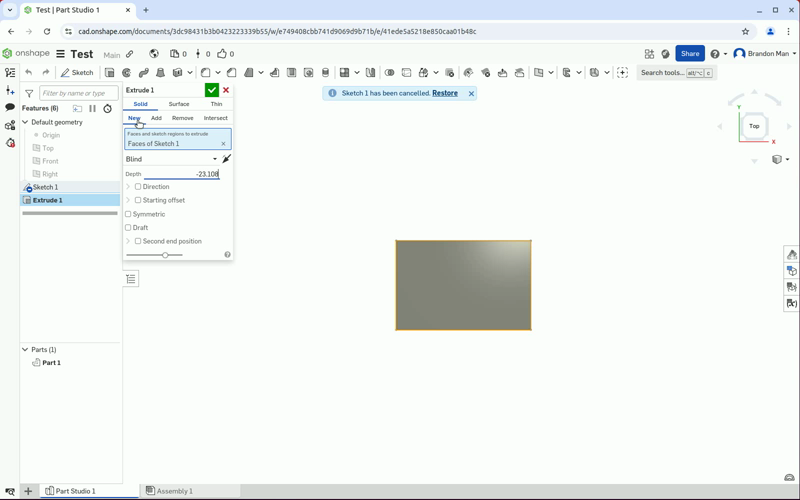
key(enter)
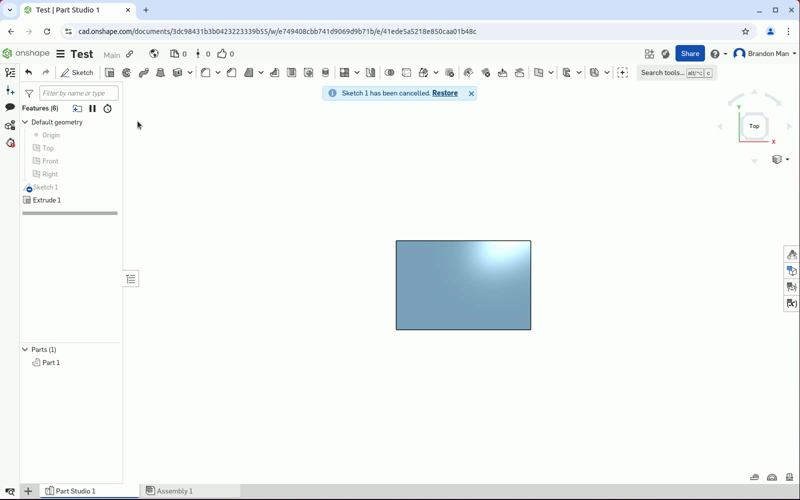
key(shift+h)
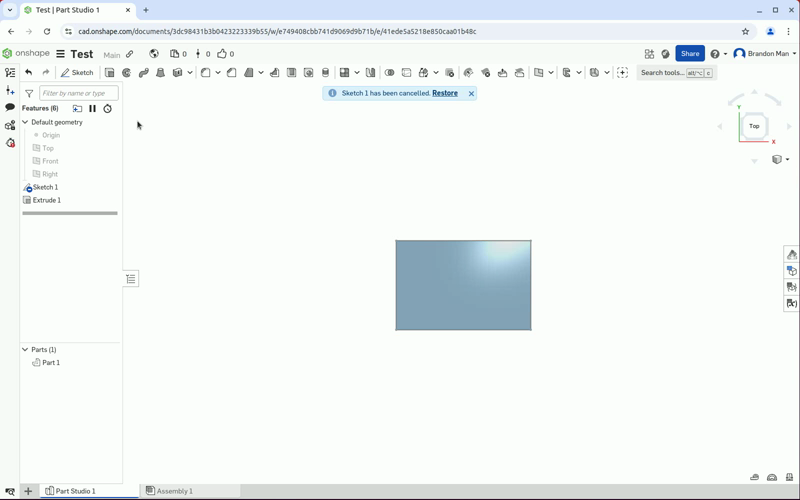
key(shift+h)
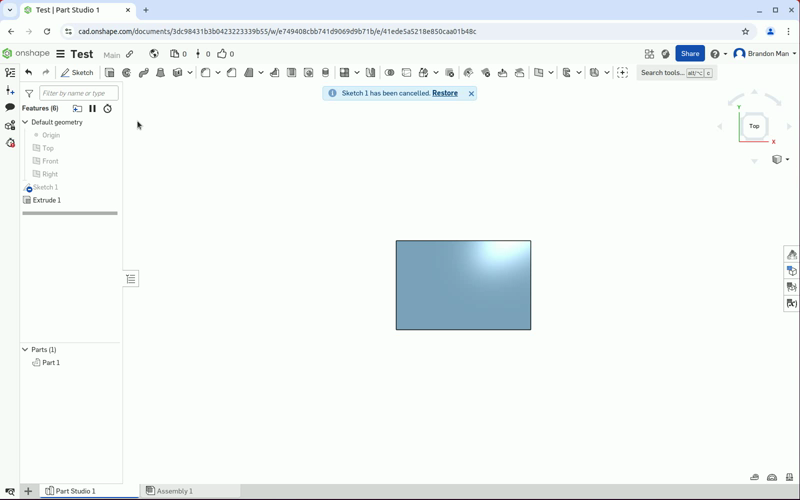
mouse_move(73, 189)
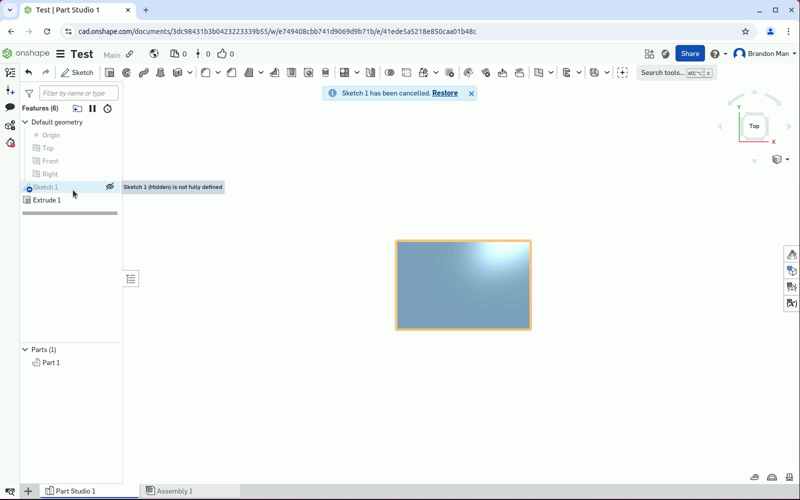
click(73, 189)
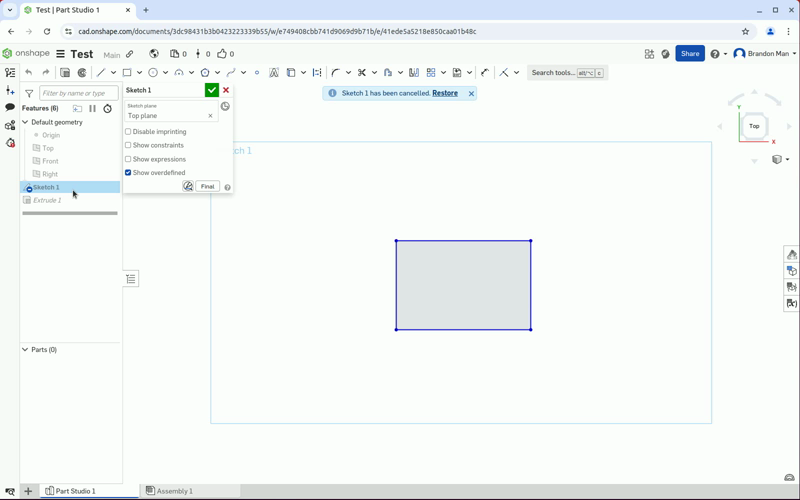
mouse_move(229, 92)
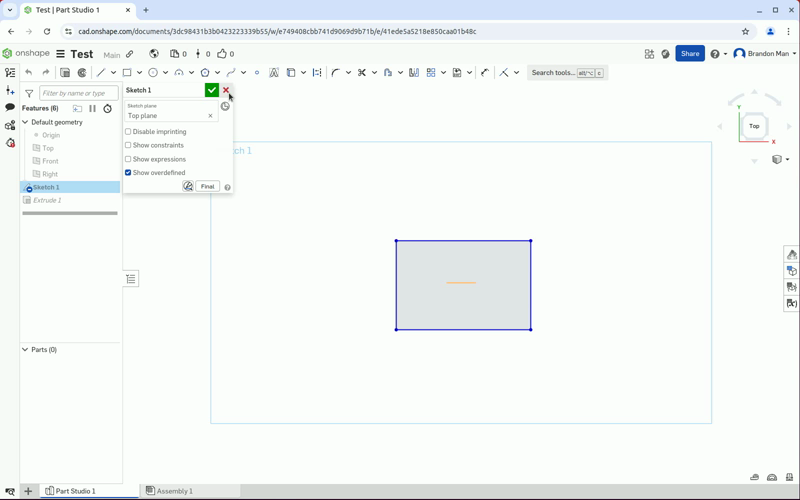
click(229, 92)
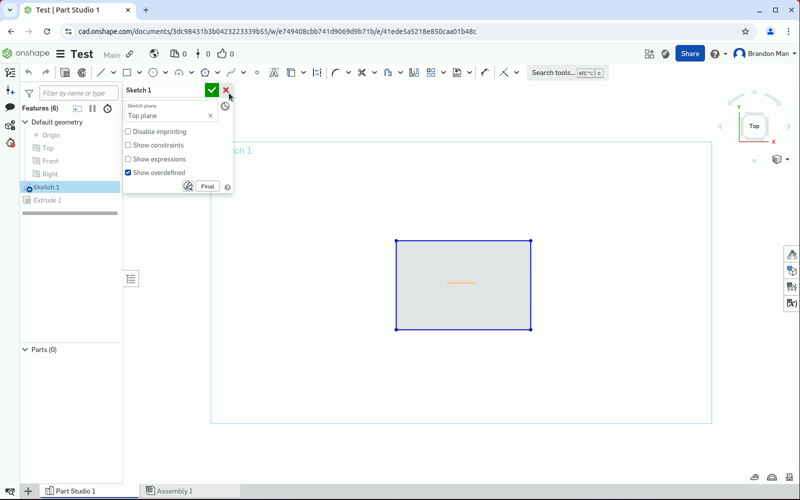
key(shift+s)
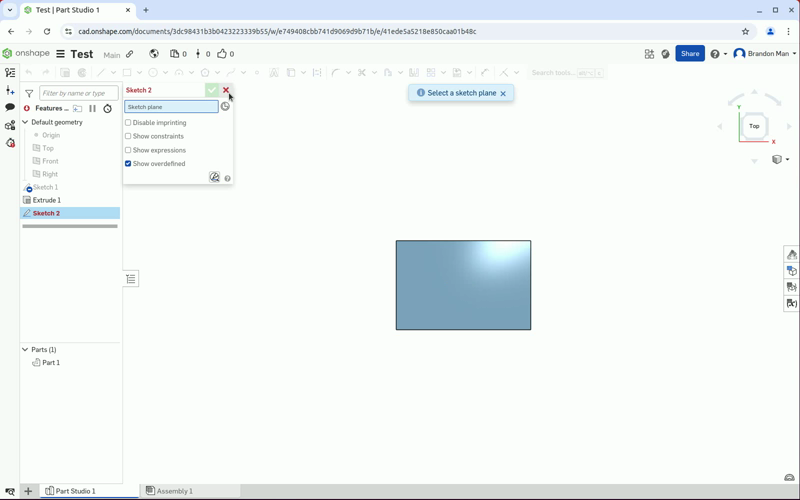
mouse_move(73, 150)
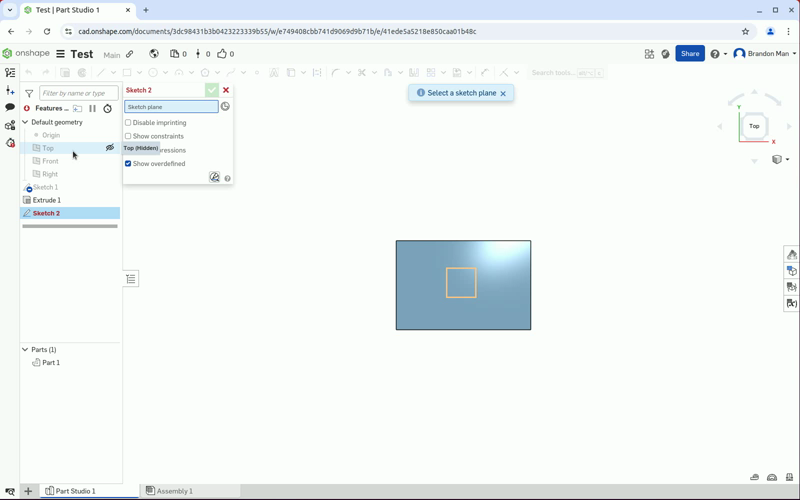
click(73, 150)
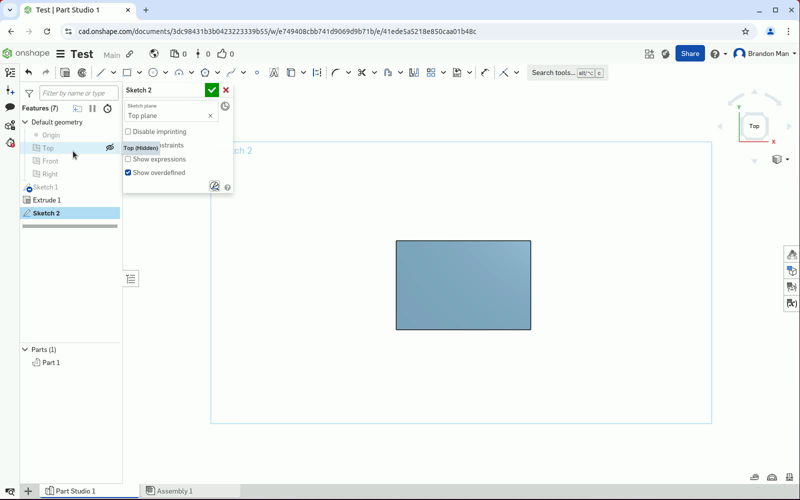
mouse_move(73, 352)
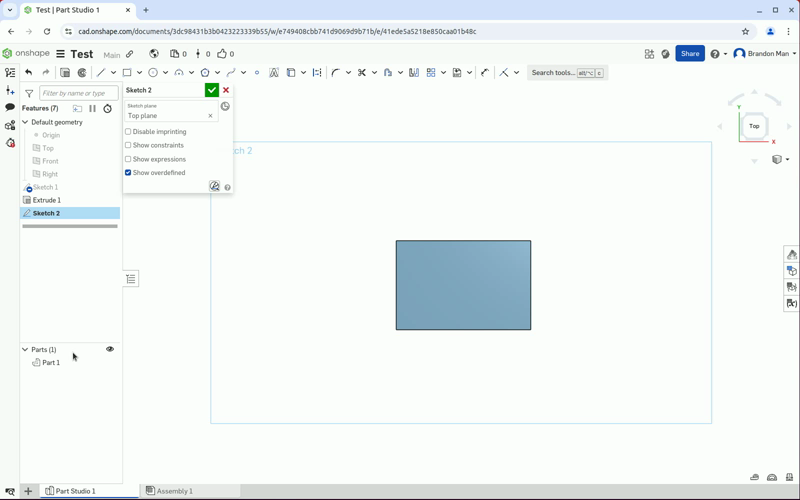
key(y)
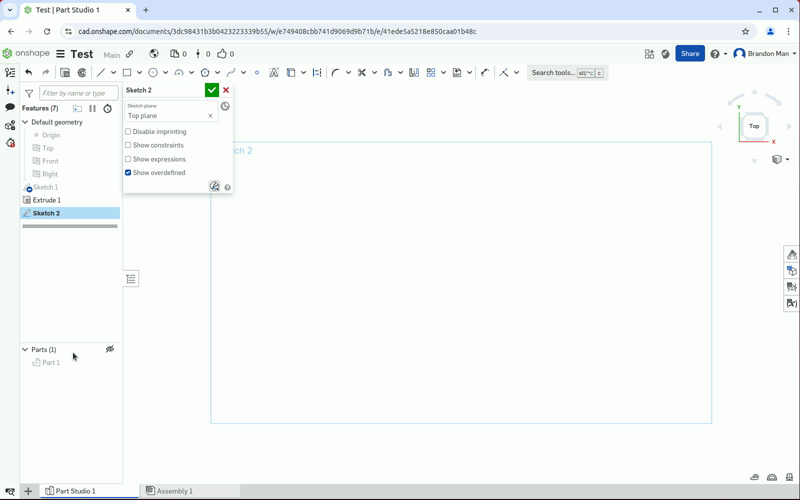
key(c)
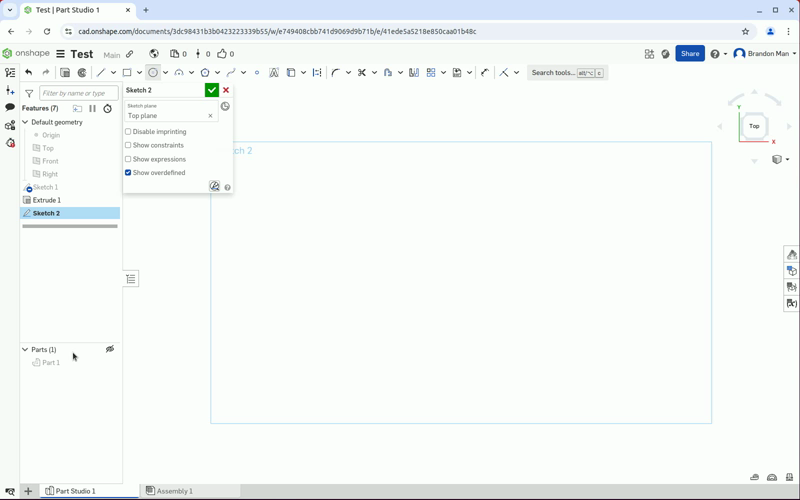
key_down(shift)
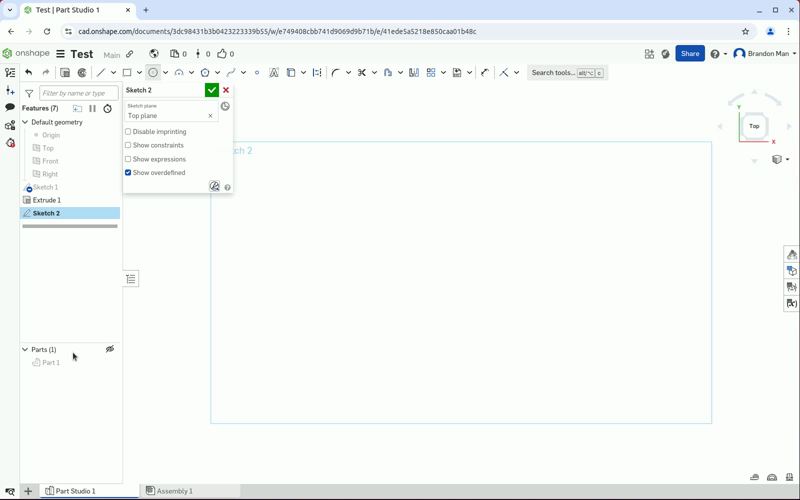
mouse_move(455, 282)
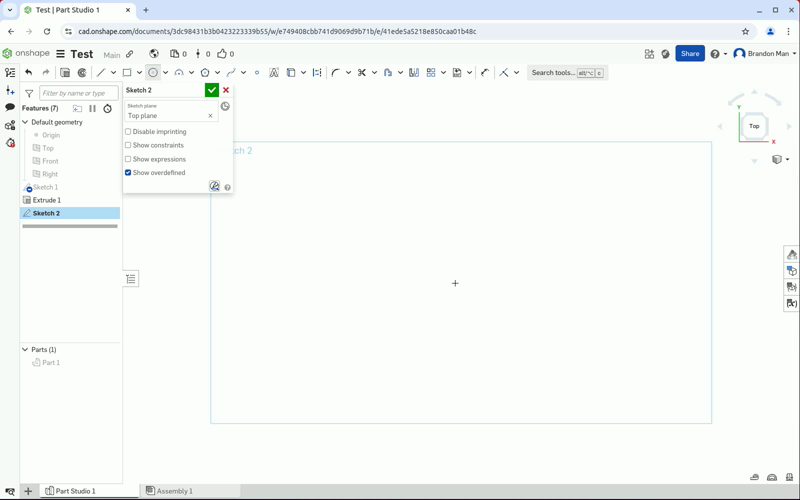
click(455, 282)
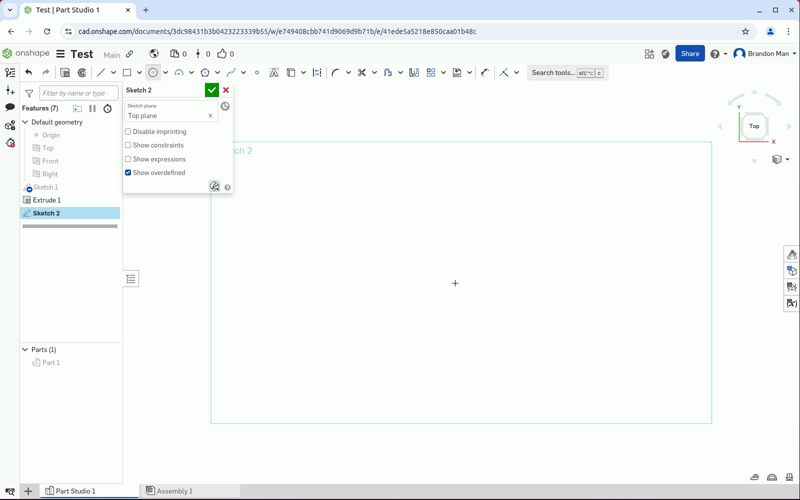
key_up(shift)
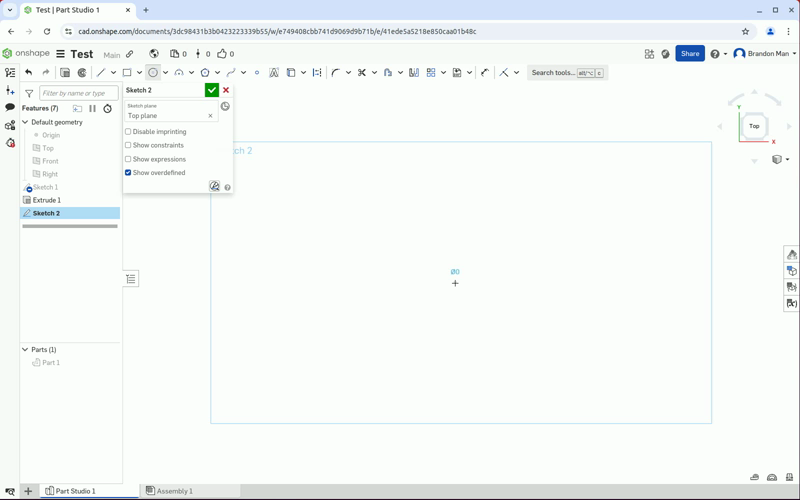
mouse_move(481, 282)
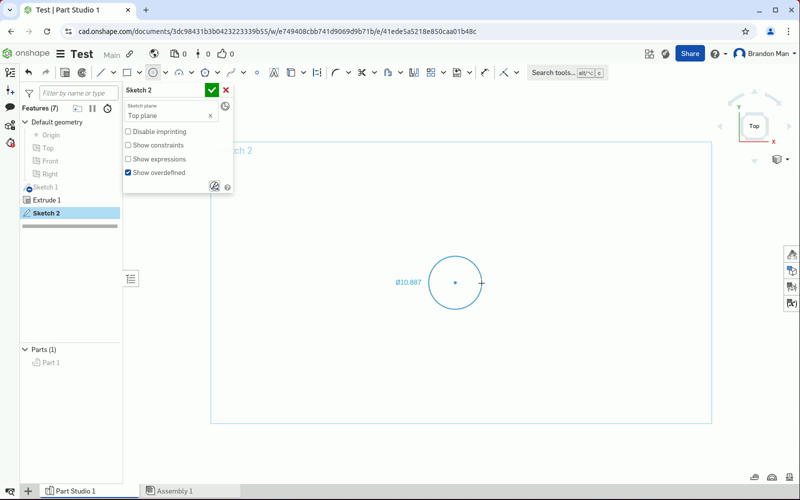
click(481, 282)
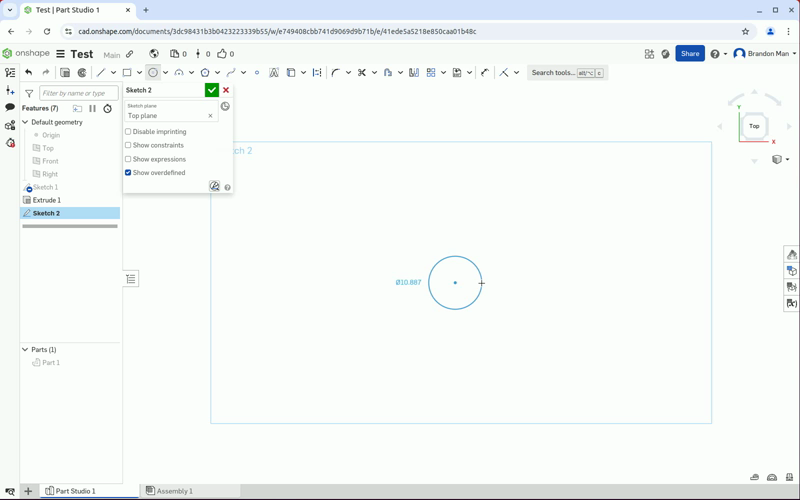
key(esc)
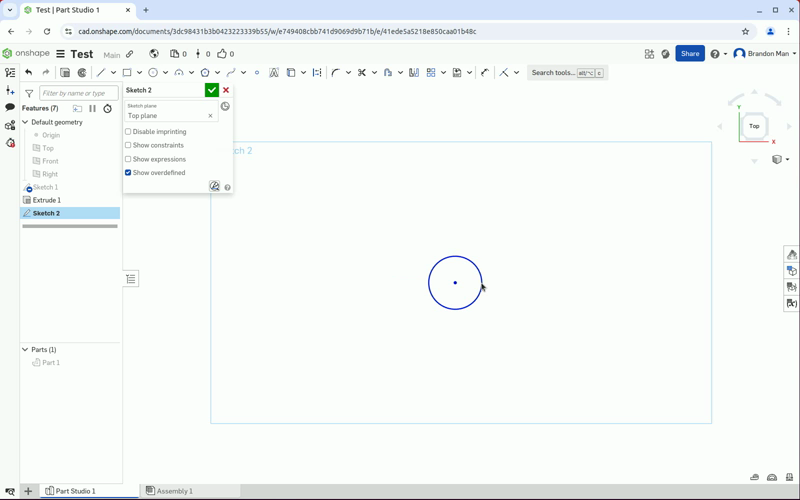
mouse_move(463, 292)
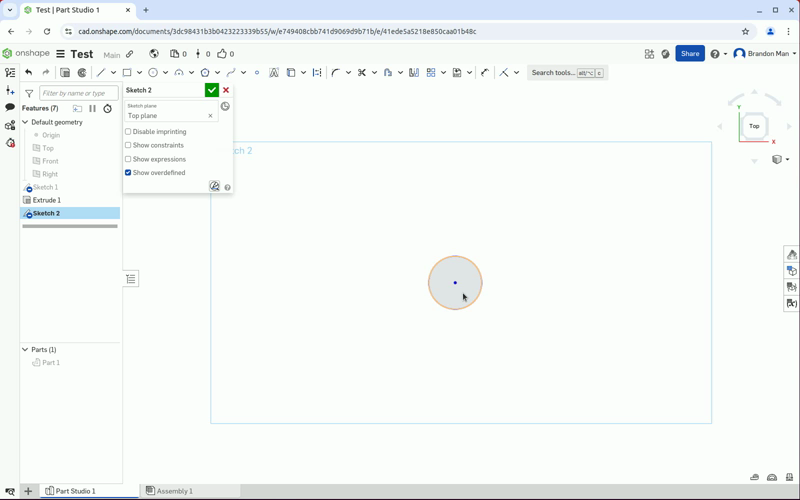
click(463, 292)
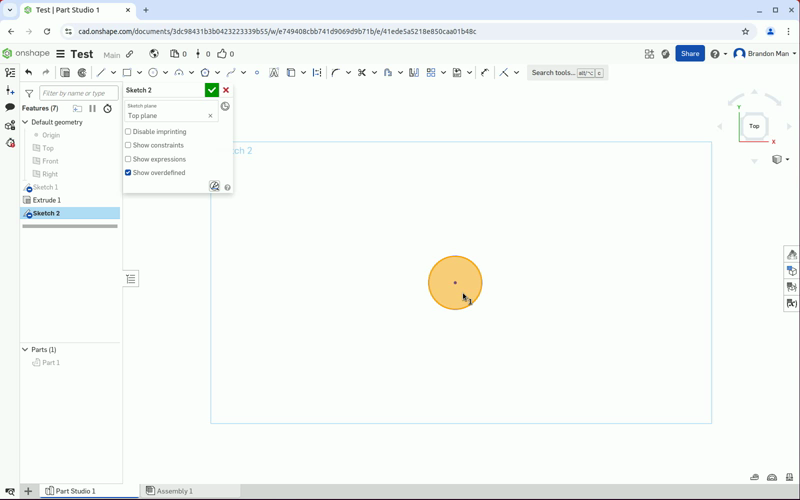
mouse_move(73, 352)
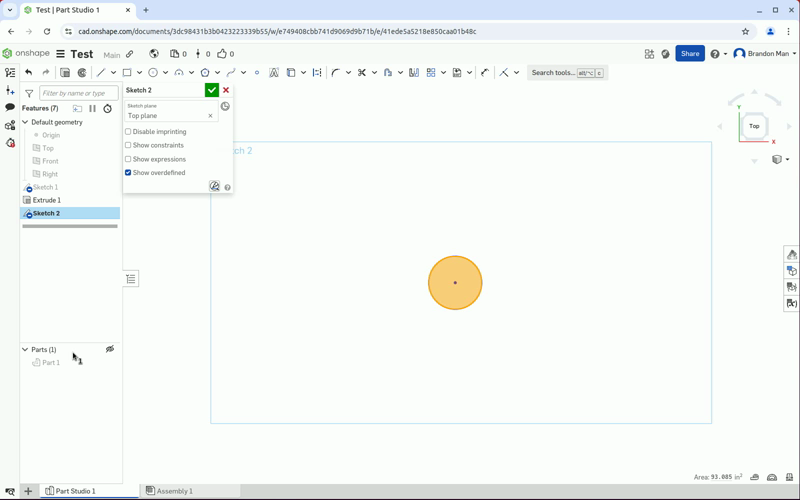
key(shift+y)
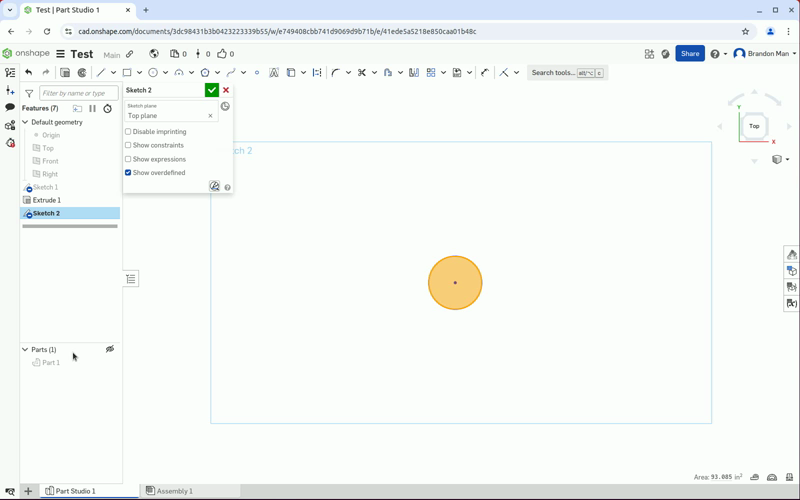
key(shift+e)
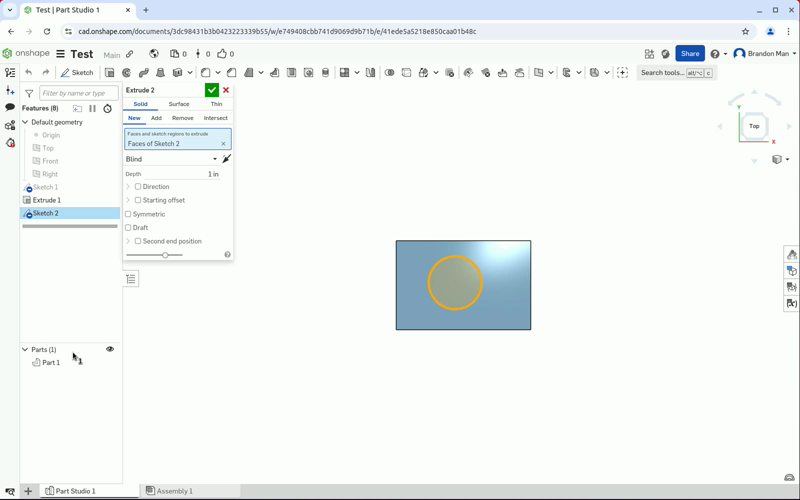
mouse_move(143, 106)
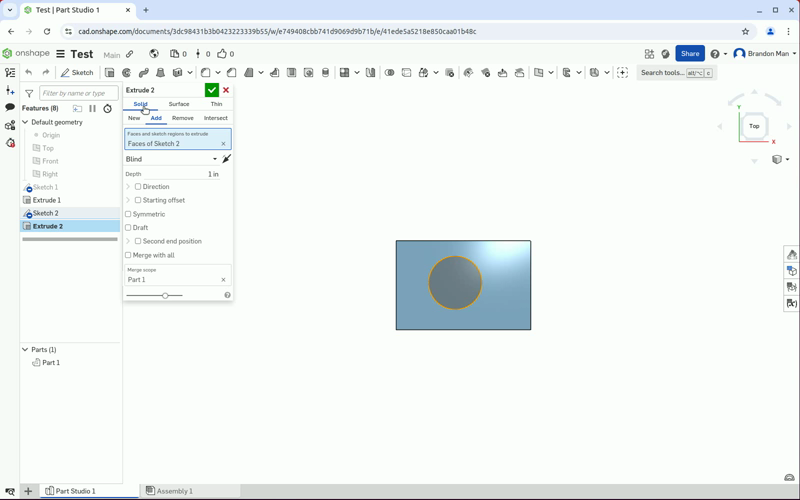
click(143, 106)
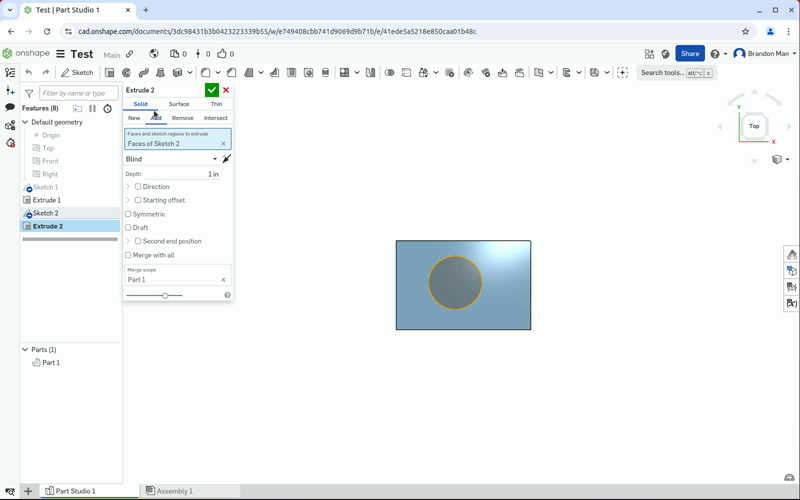
mouse_move(186, 120)
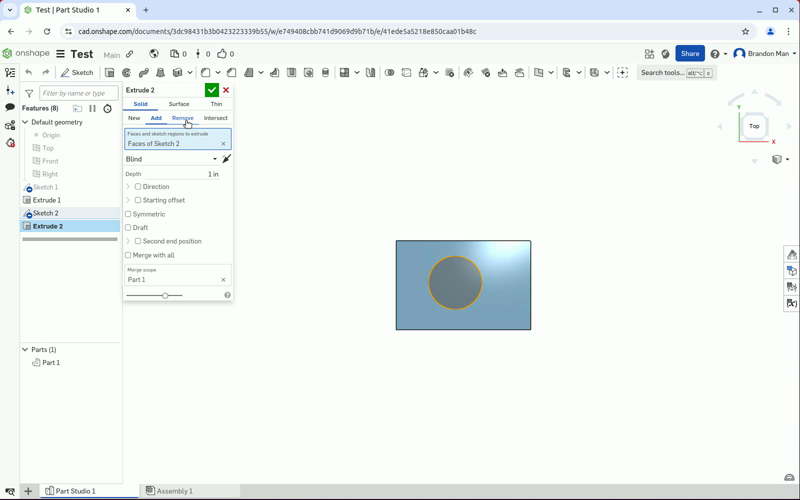
click(186, 120)
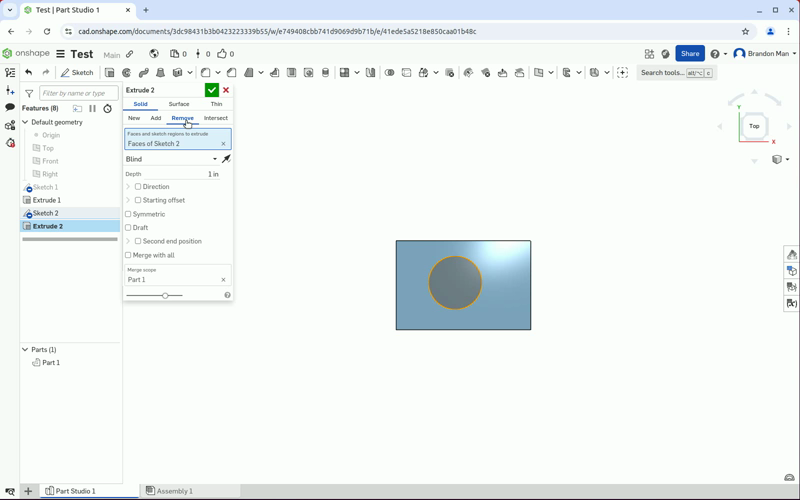
key(tab, 4)
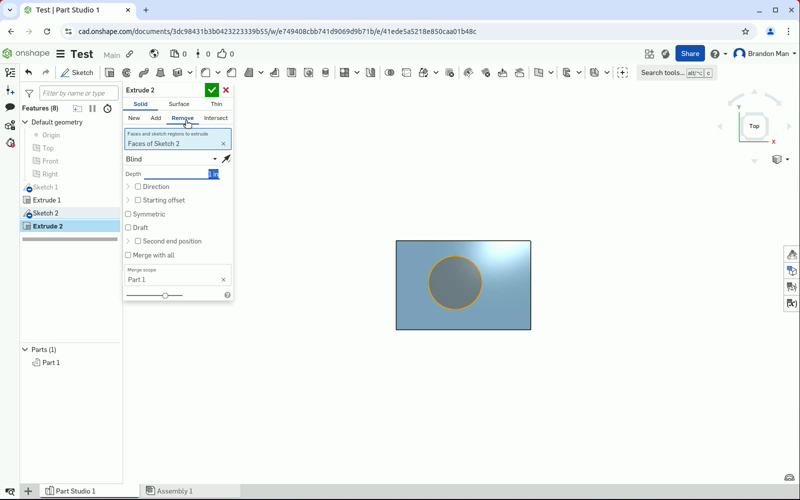
text(26.719)
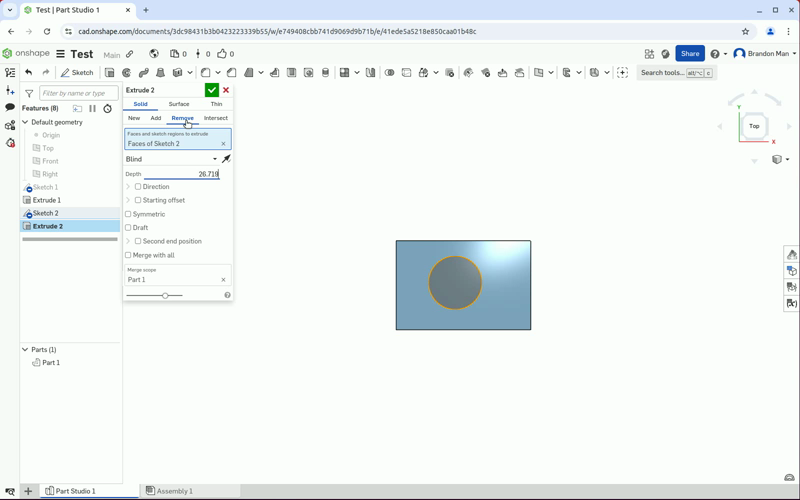
key(tab, 6)
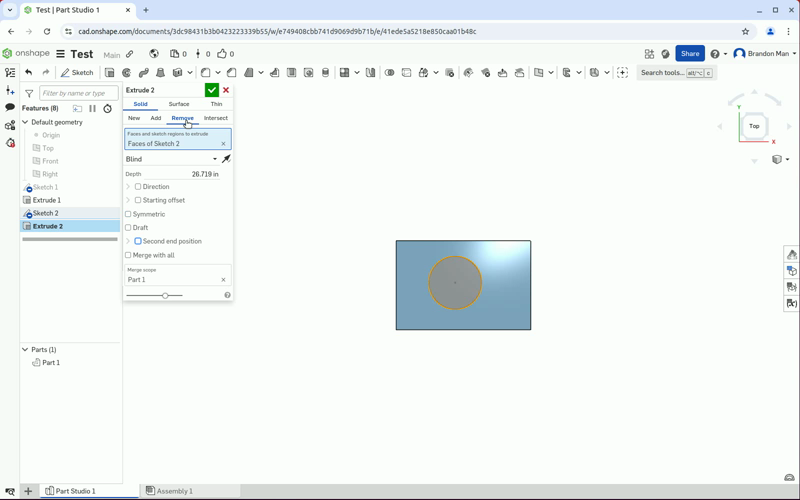
key(space)
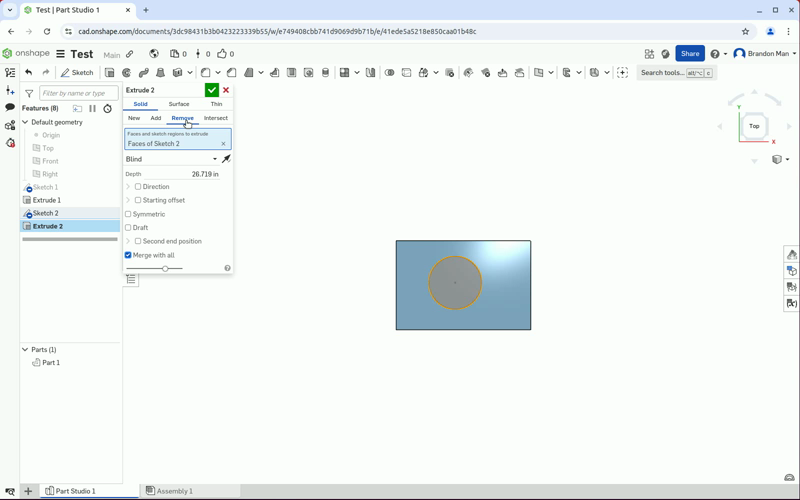
key(enter)
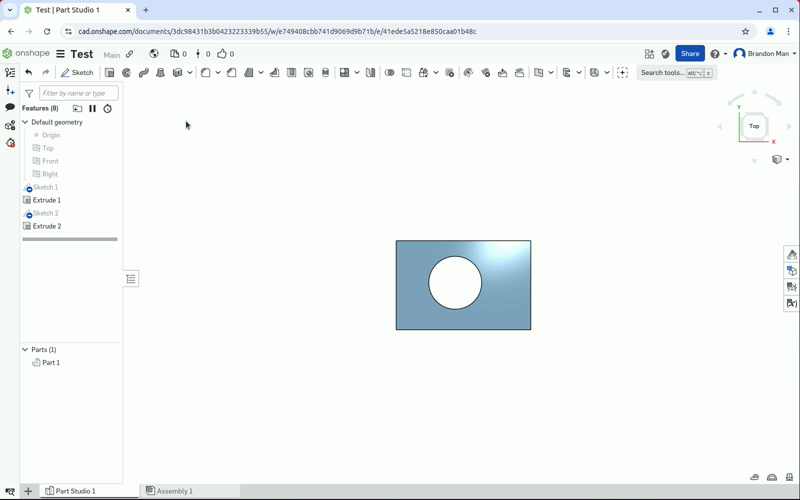
key(shift+h)
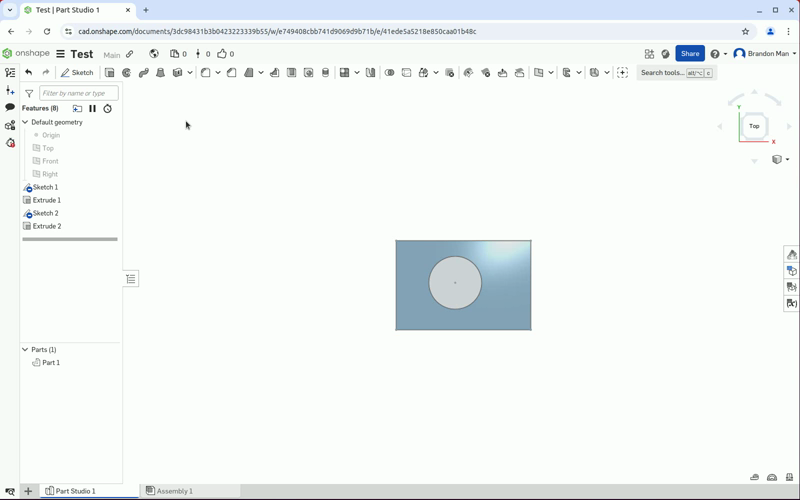
key(shift+h)
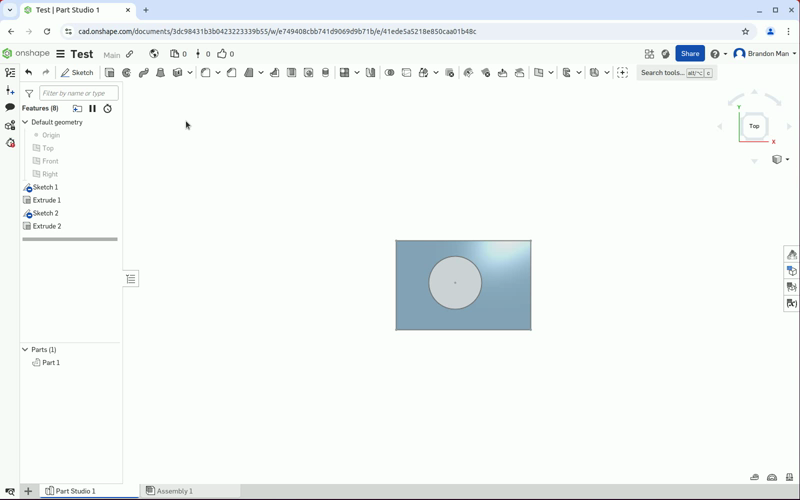
key(shift+7)
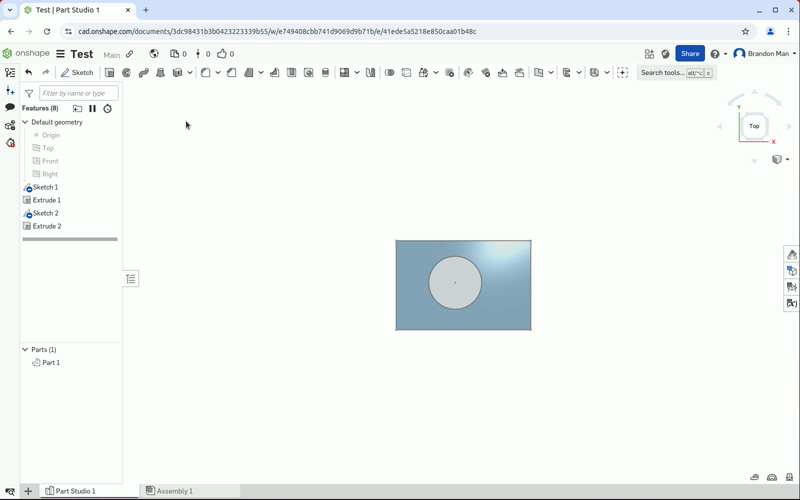
key(up, 3)
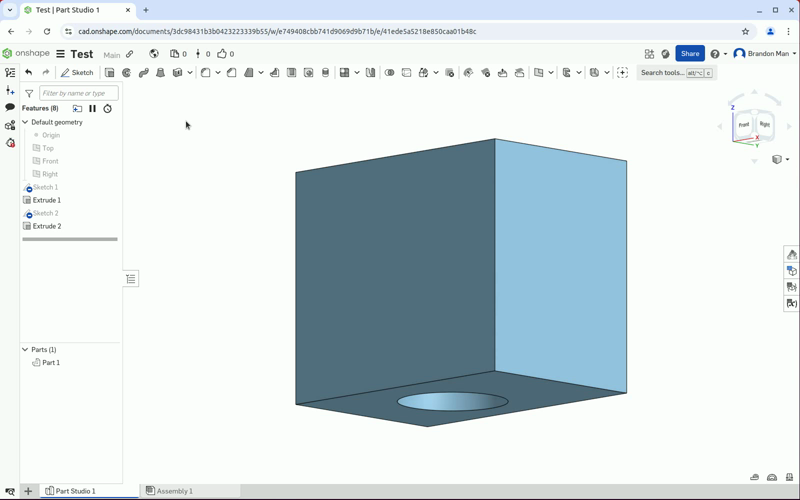
key(left, 3)
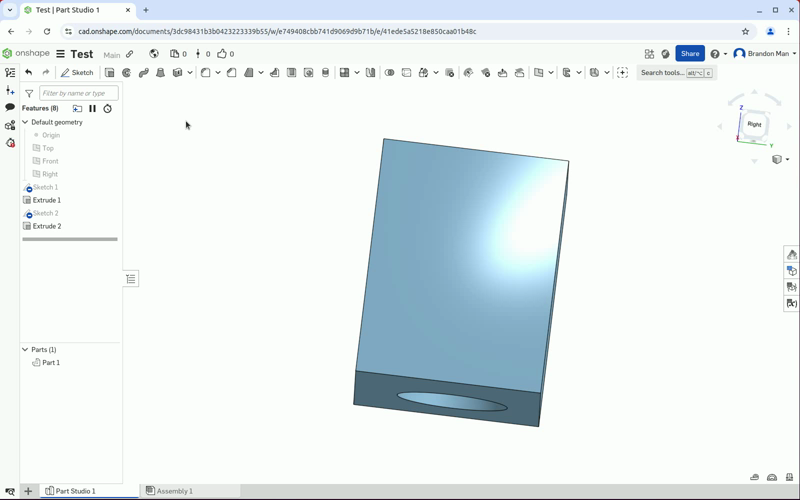
key(right, 3)
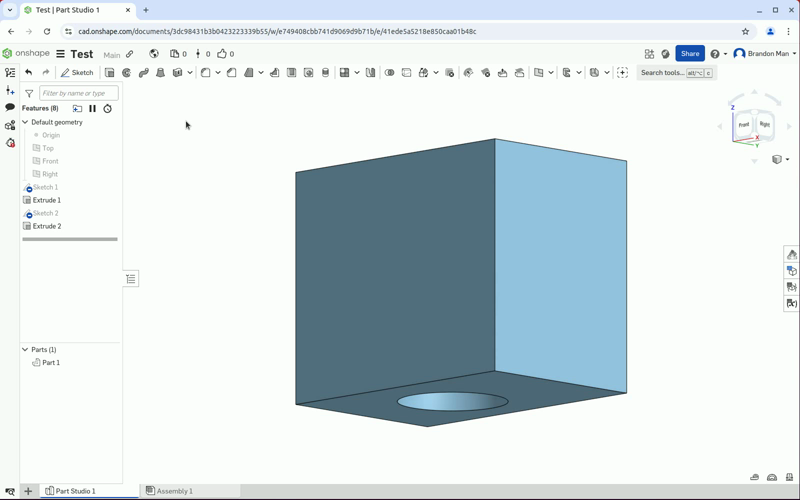
key(down, 3)
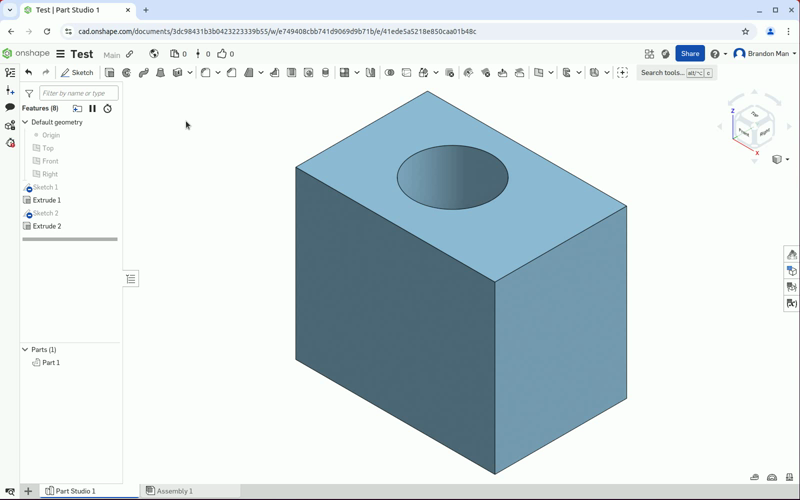
mouse_move(73, 189)
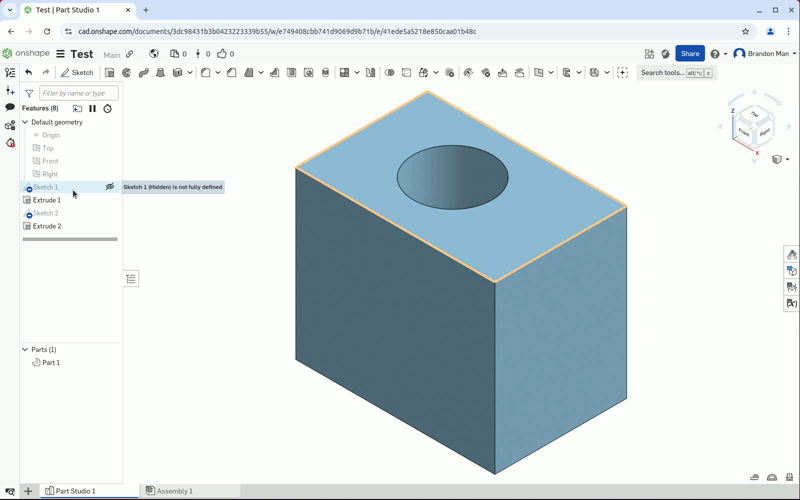
click(73, 189)